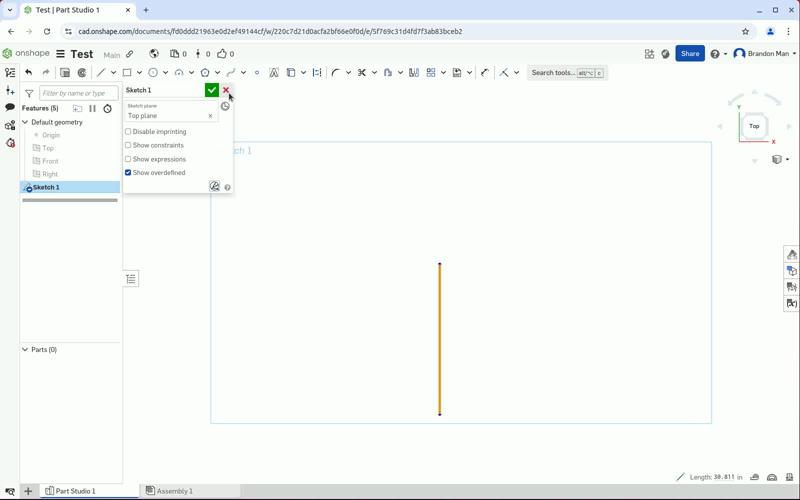
key(shift+h)
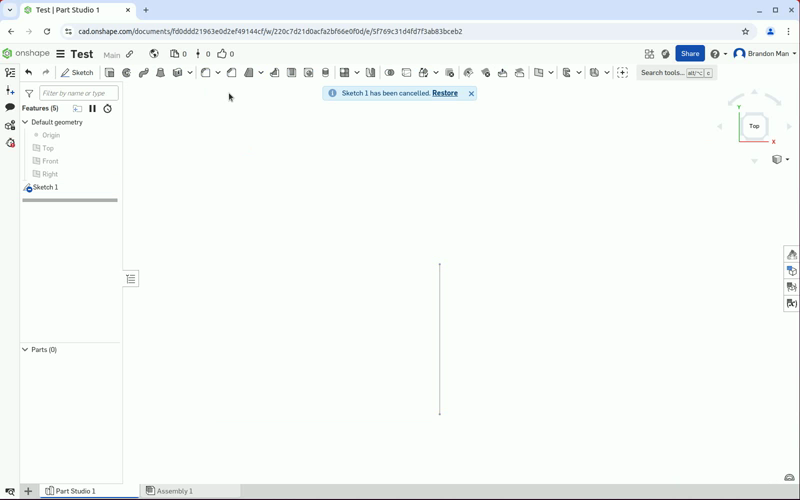
key(shift+s)
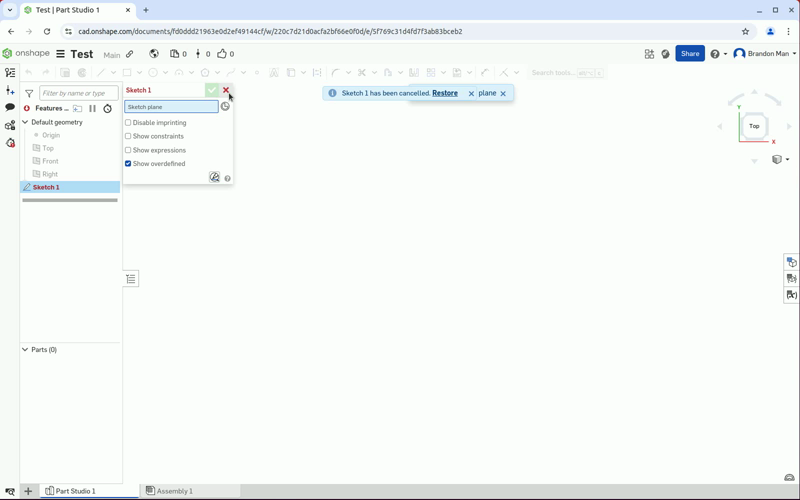
mouse_move(73, 150)
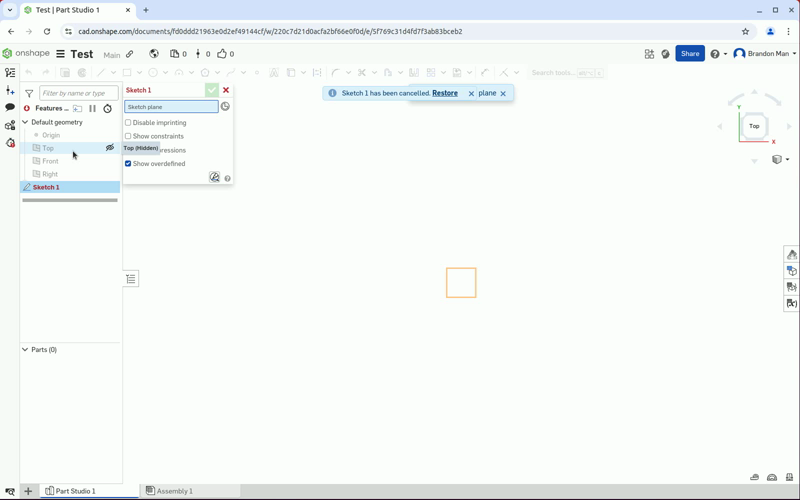
click(73, 150)
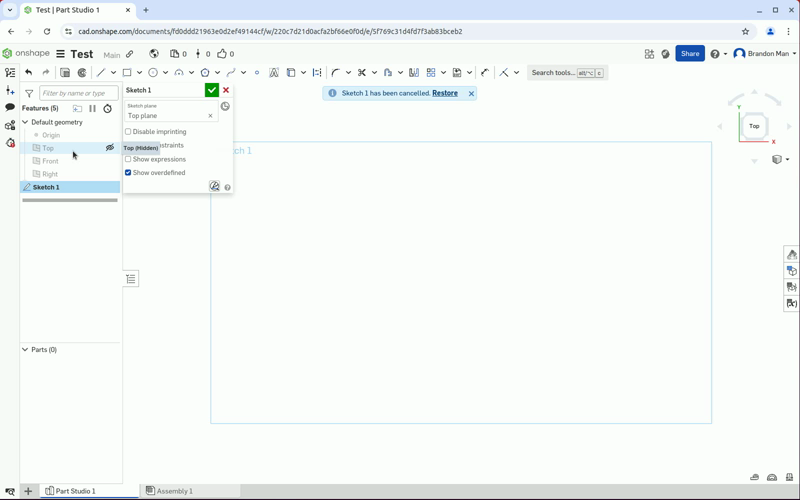
mouse_move(73, 352)
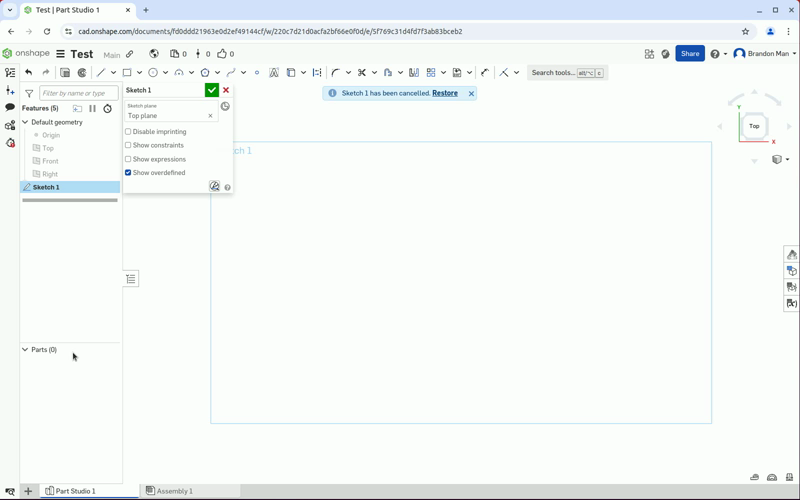
key(y)
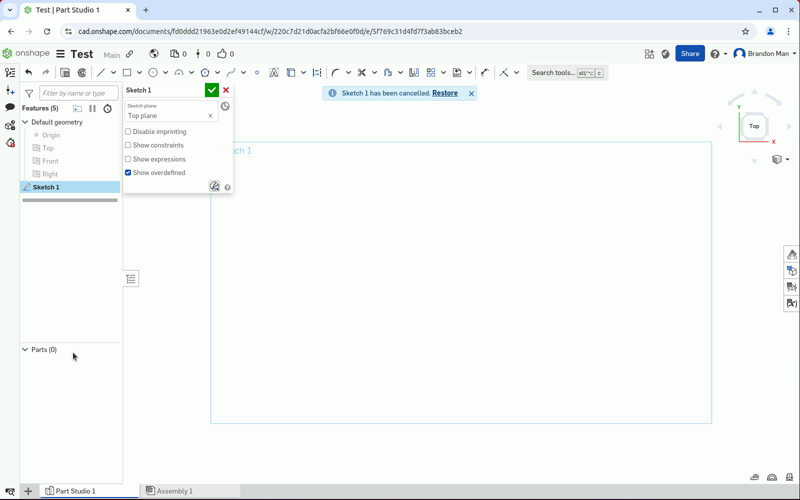
key(l)
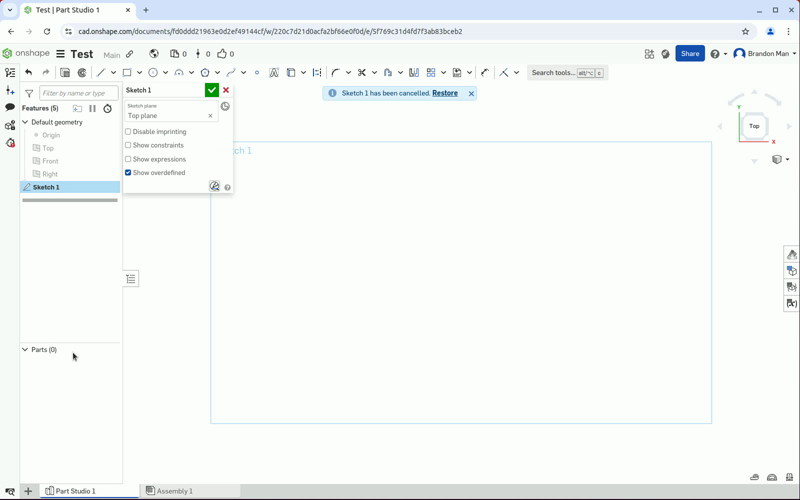
key_down(shift)
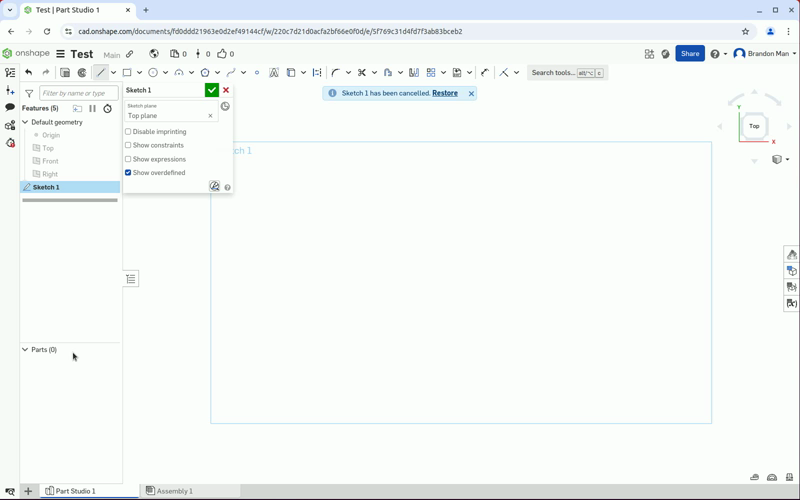
mouse_move(353, 395)
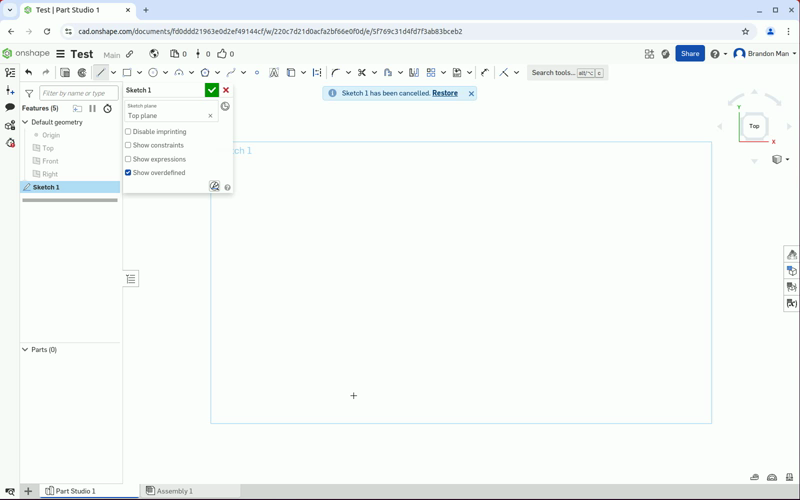
click(353, 395)
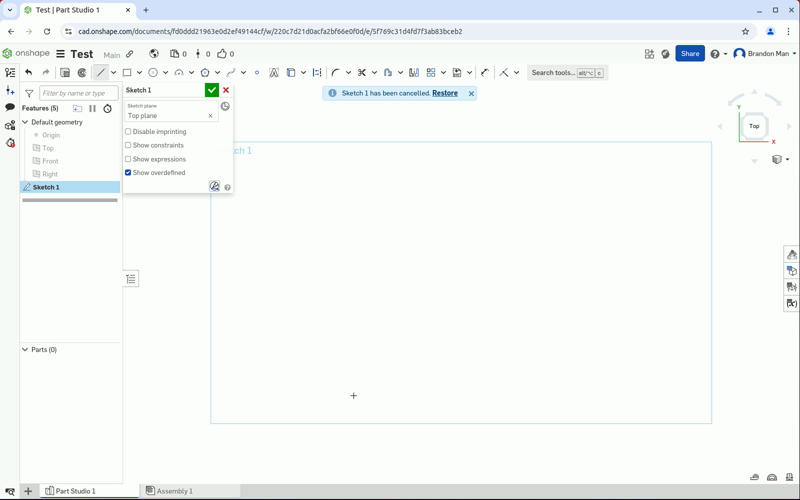
key_up(shift)
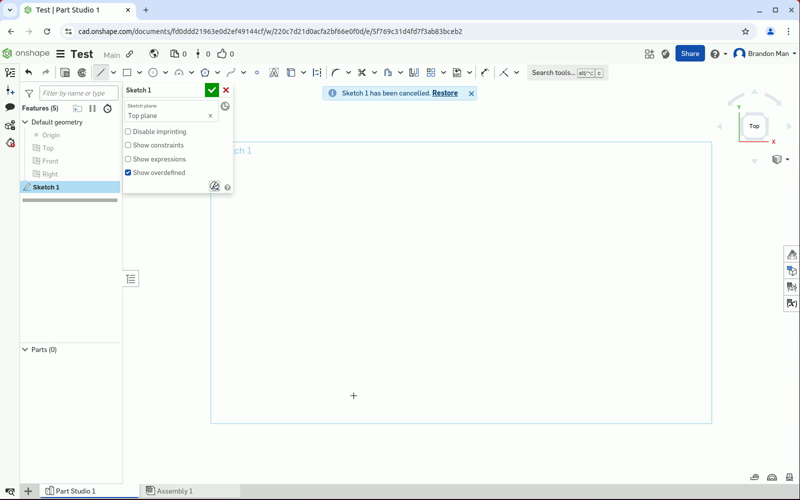
key_down(shift)
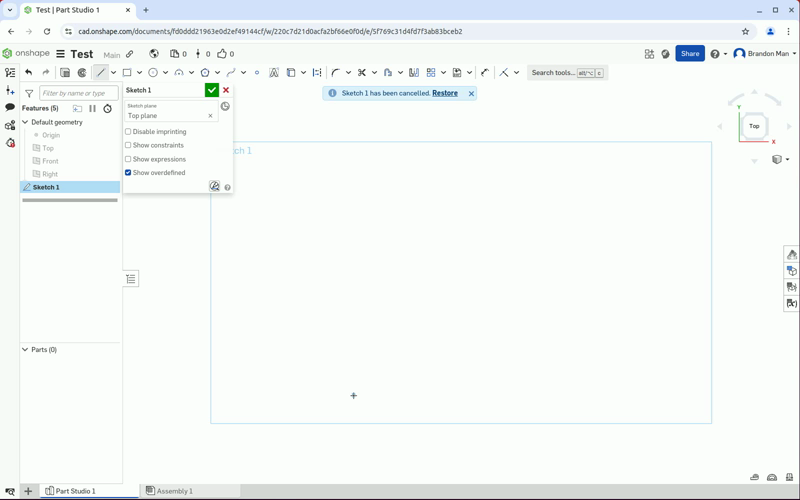
mouse_move(518, 342)
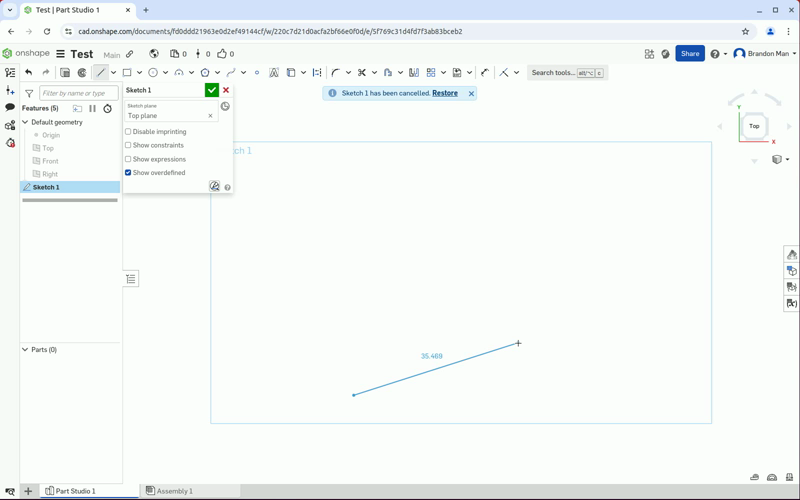
click(518, 342)
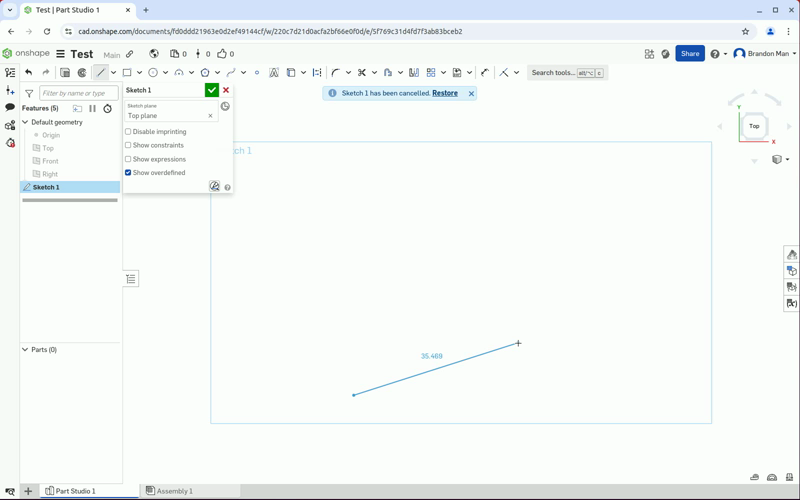
key_up(shift)
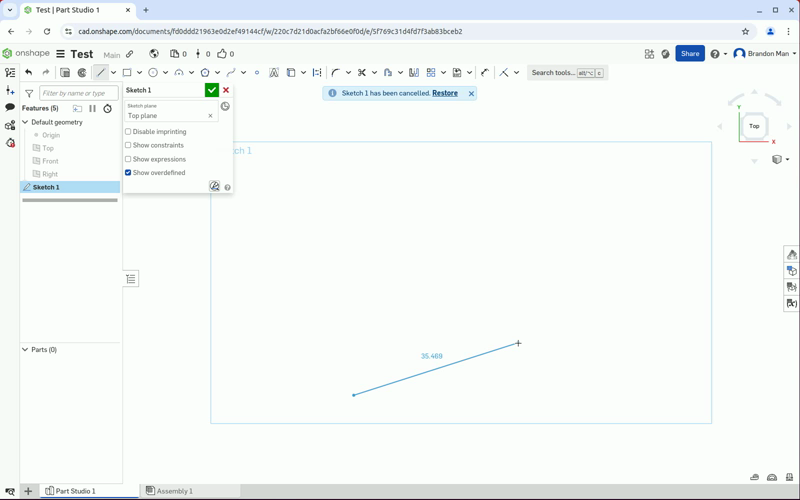
key_down(shift)
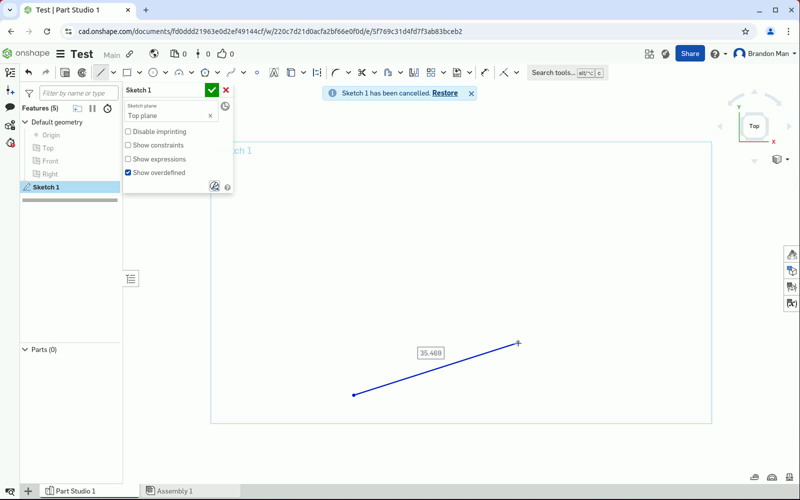
mouse_move(445, 209)
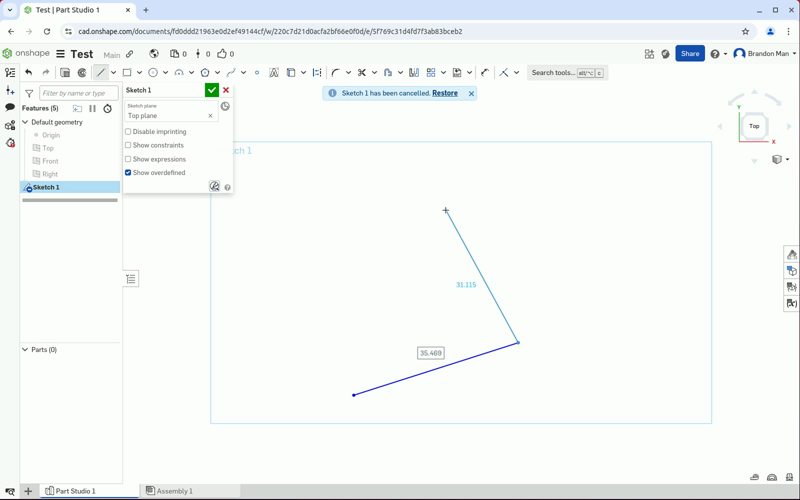
click(445, 209)
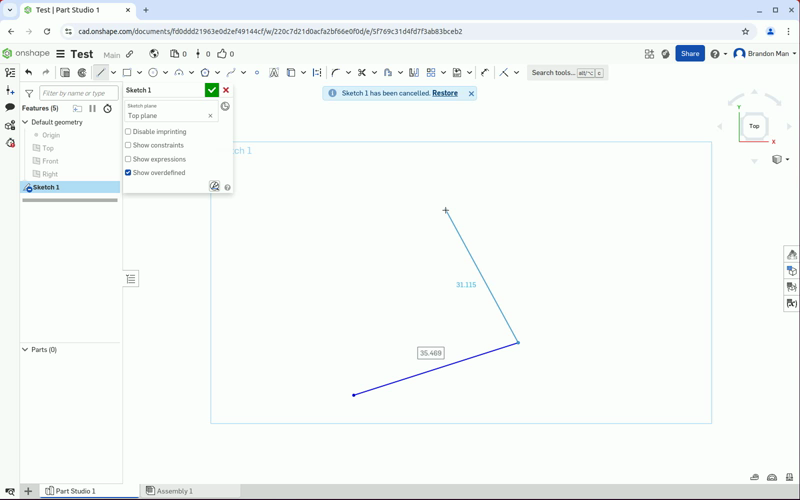
key_up(shift)
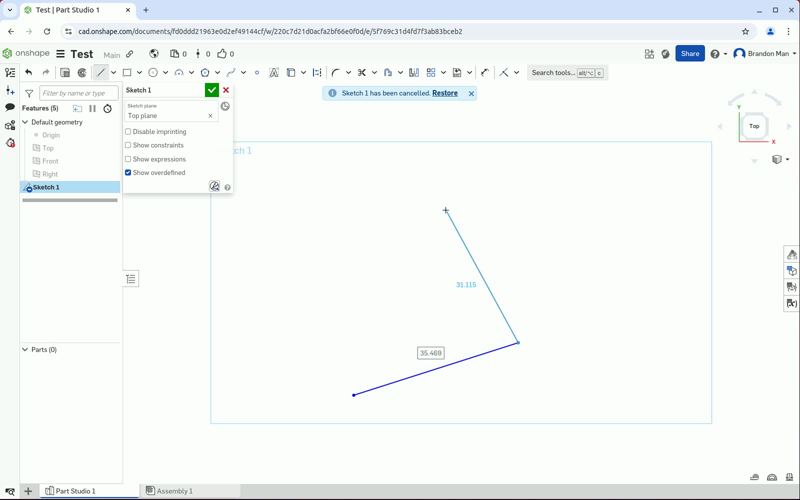
key_down(shift)
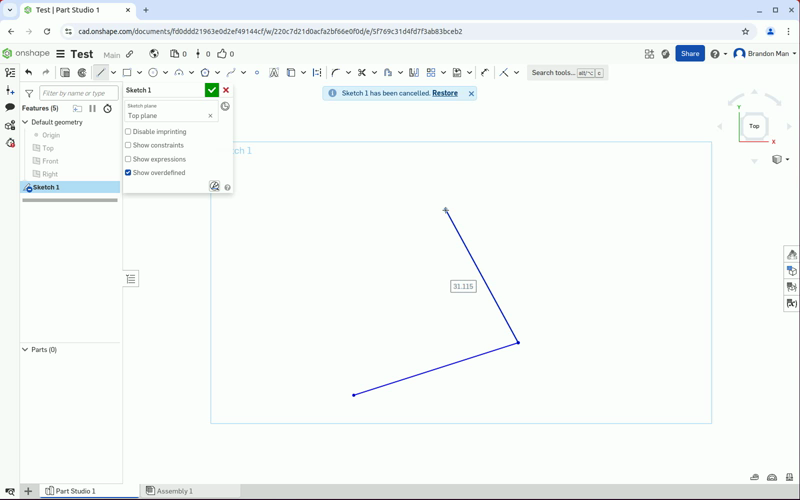
mouse_move(353, 395)
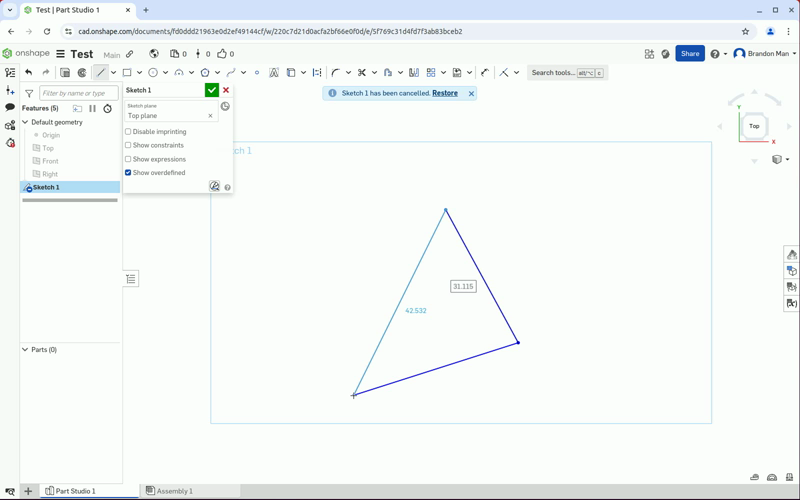
key_up(shift)
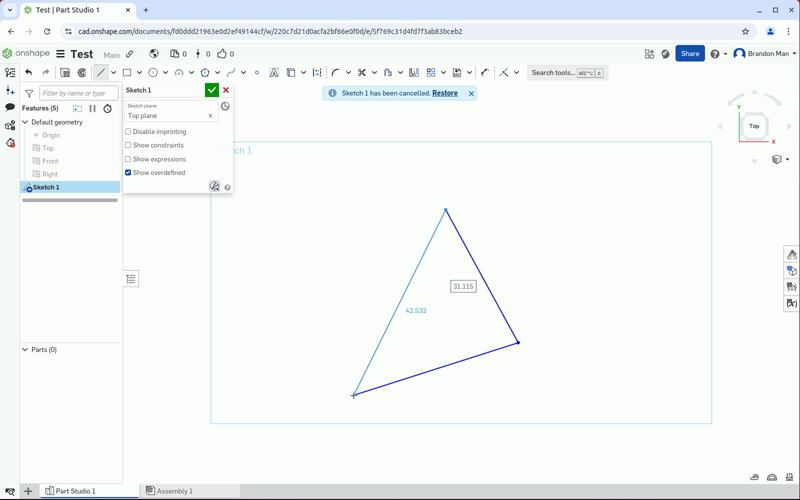
click(353, 395)
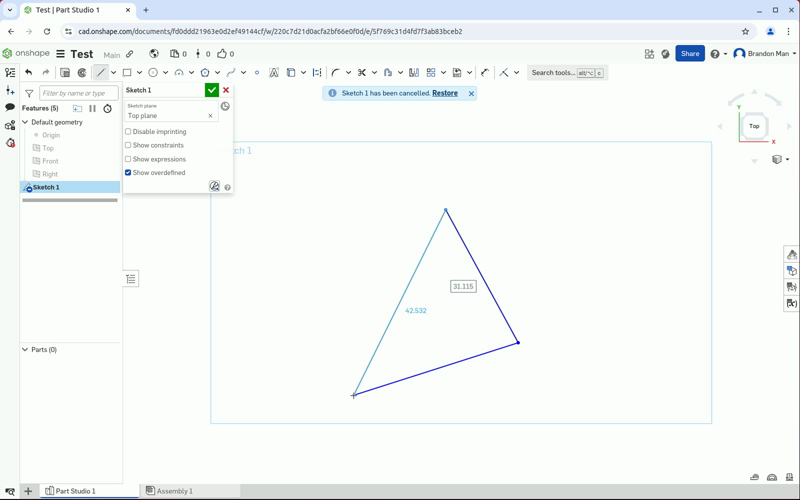
key(esc)
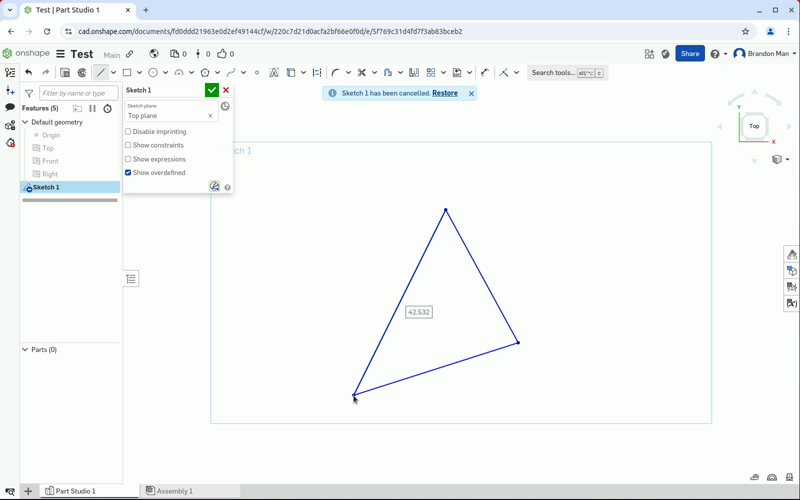
mouse_move(467, 334)
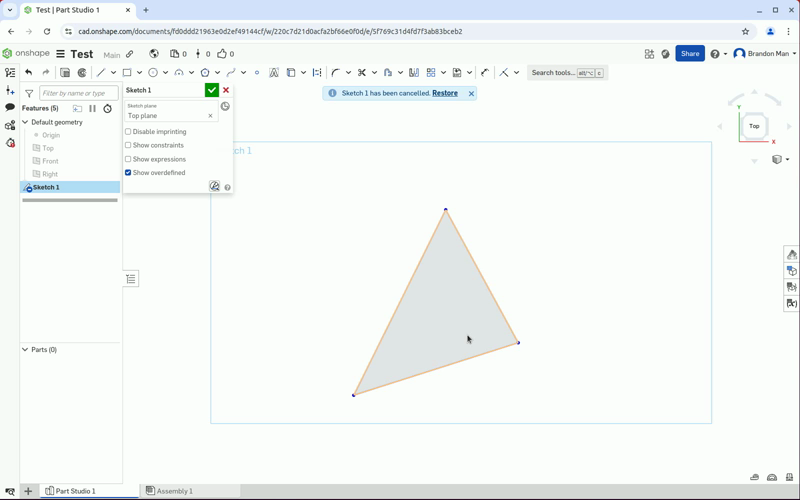
click(467, 334)
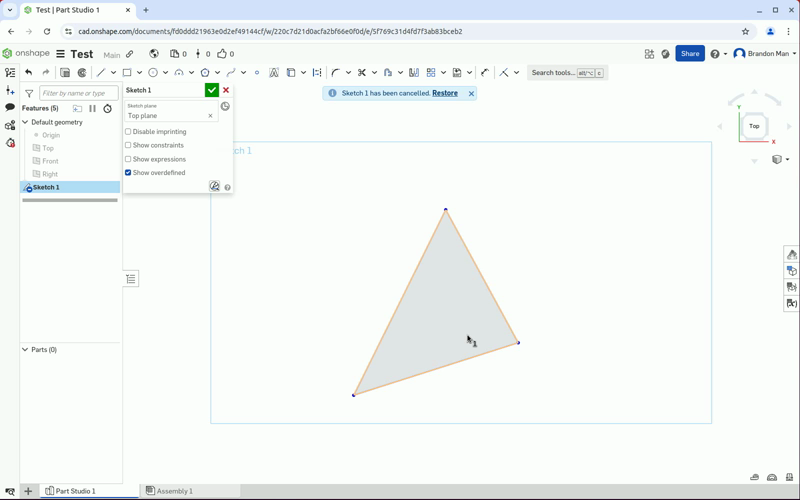
mouse_move(73, 352)
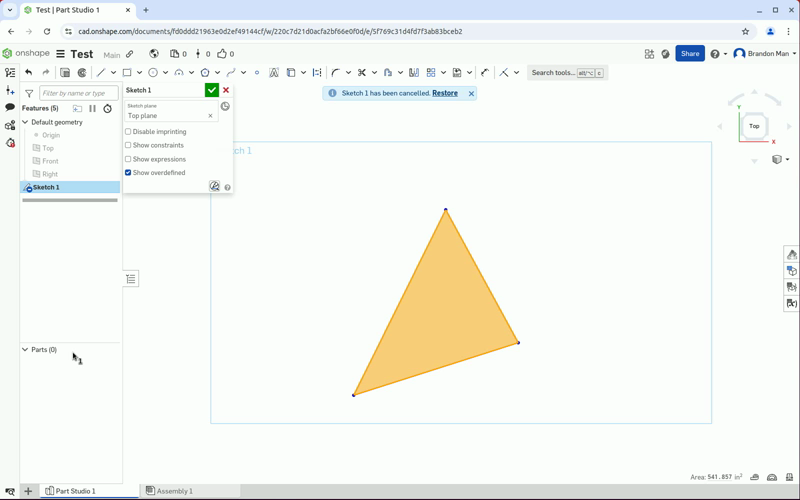
key(shift+y)
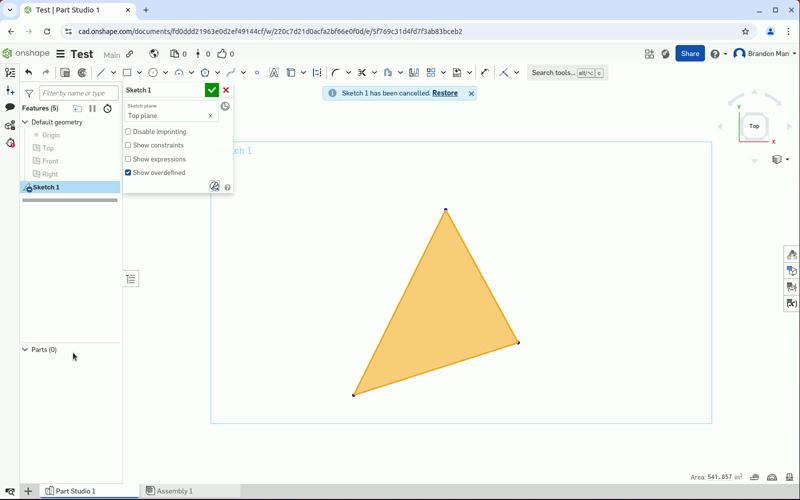
key(shift+e)
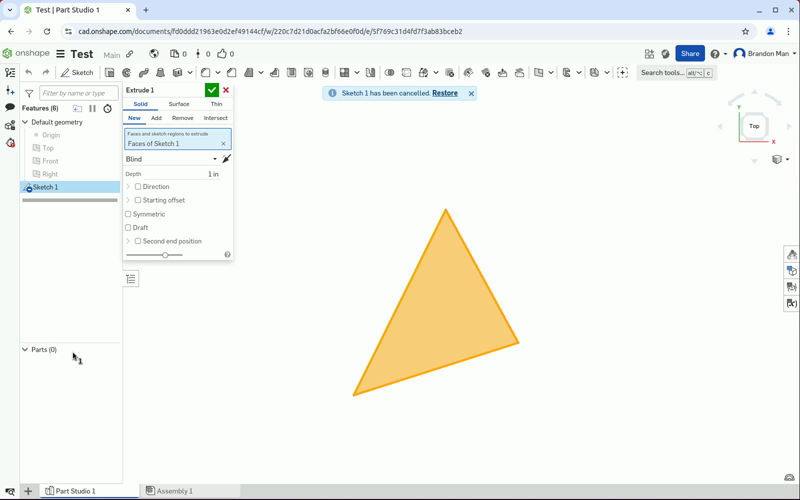
mouse_move(143, 106)
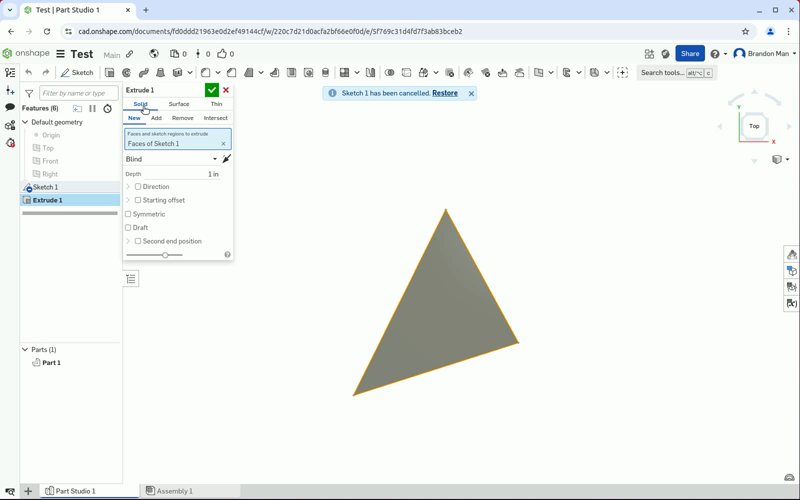
click(143, 106)
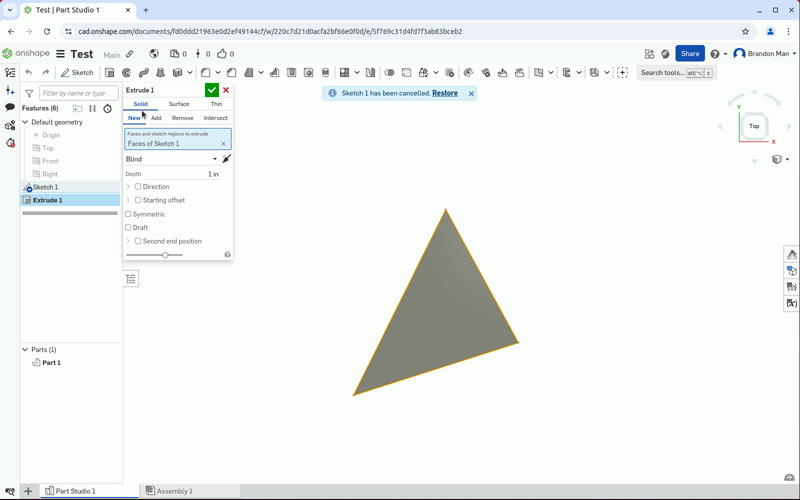
mouse_move(137, 120)
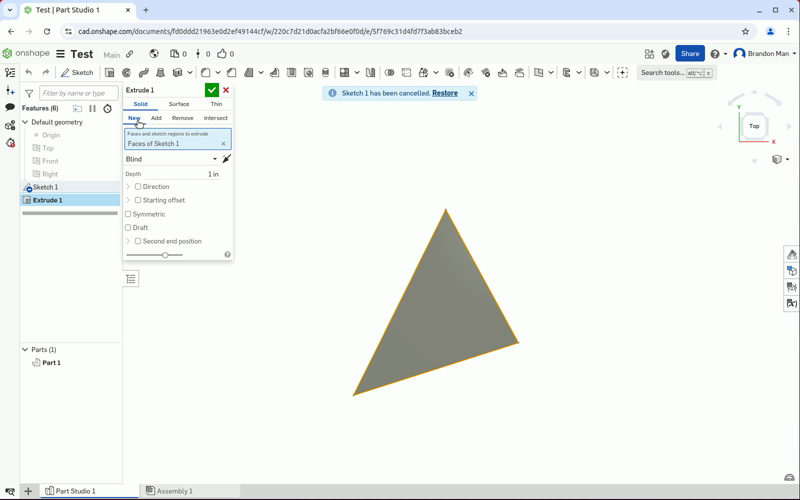
click(137, 120)
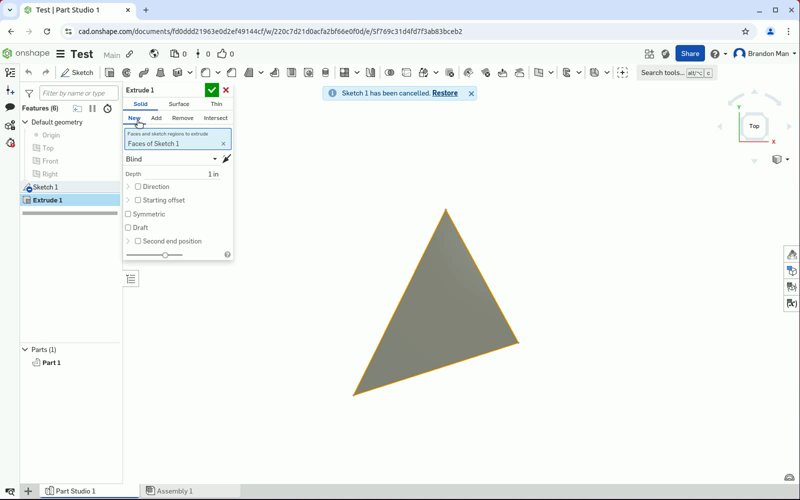
key(tab, 4)
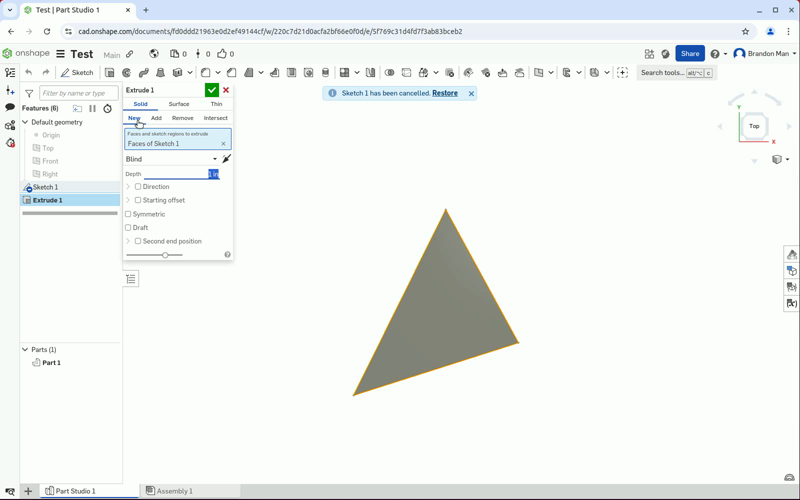
text(2.166)
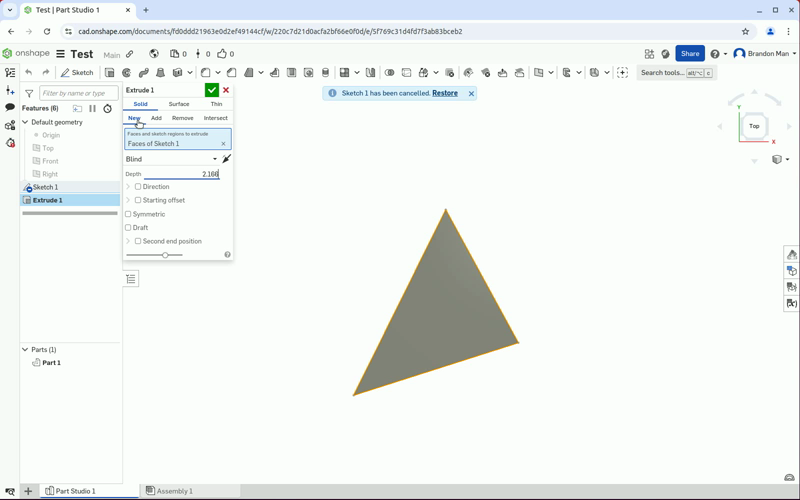
key(enter)
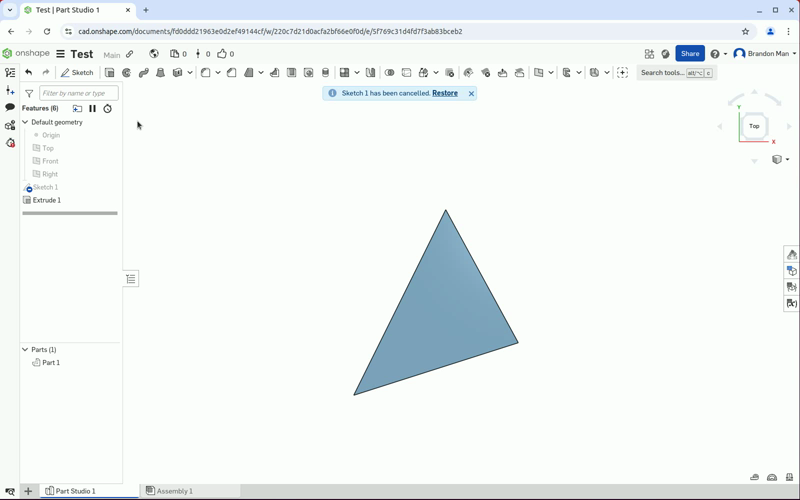
key(shift+h)
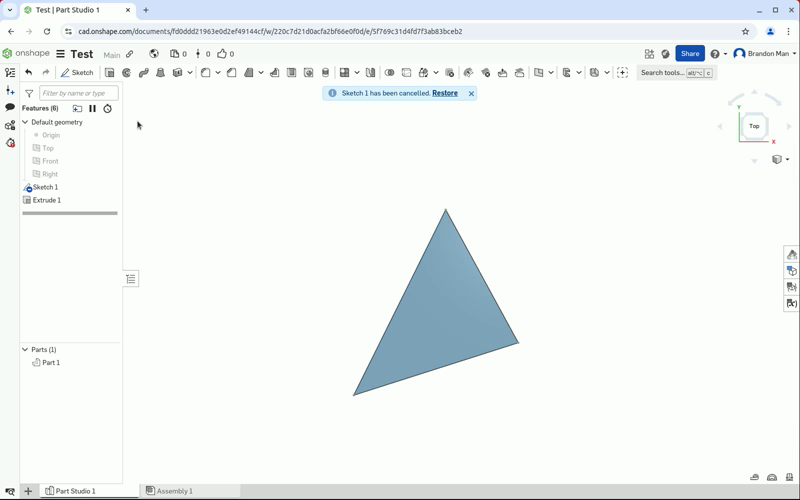
key(shift+h)
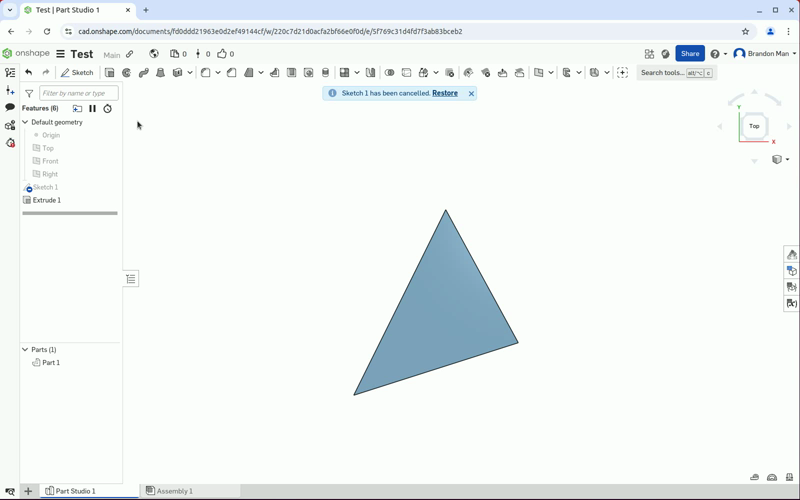
mouse_move(73, 189)
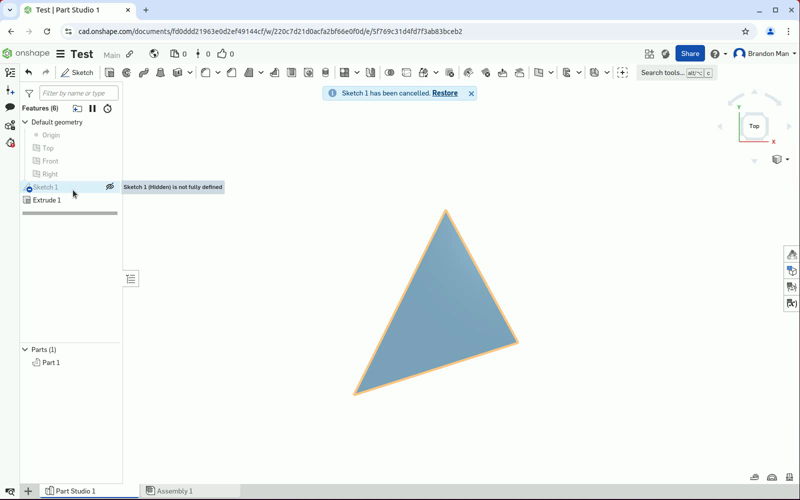
click(73, 189)
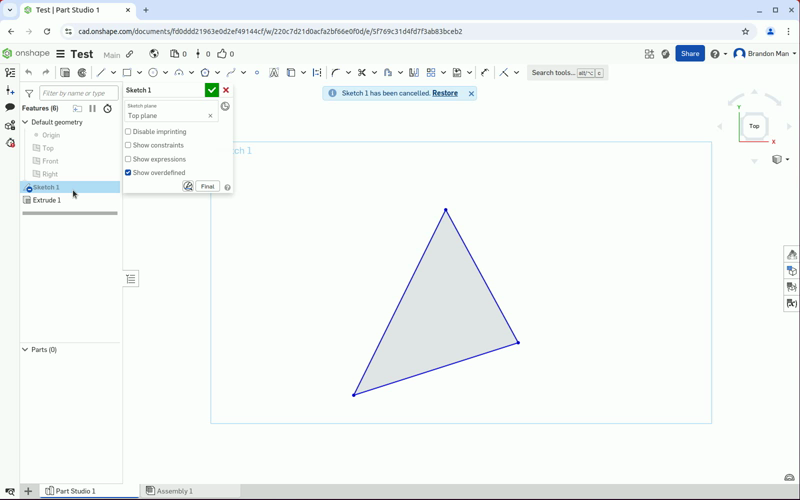
mouse_move(229, 92)
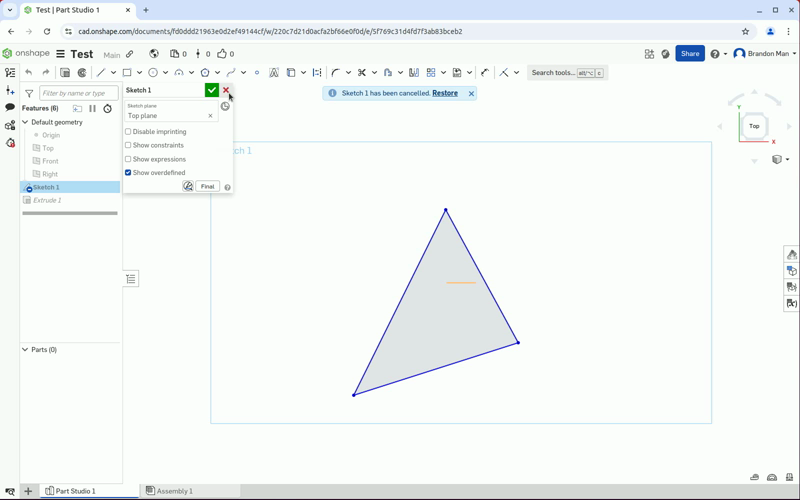
click(229, 92)
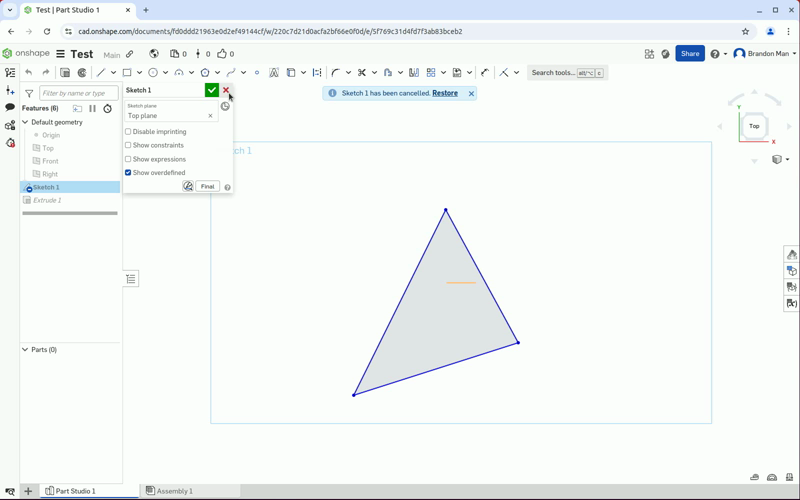
key(shift+s)
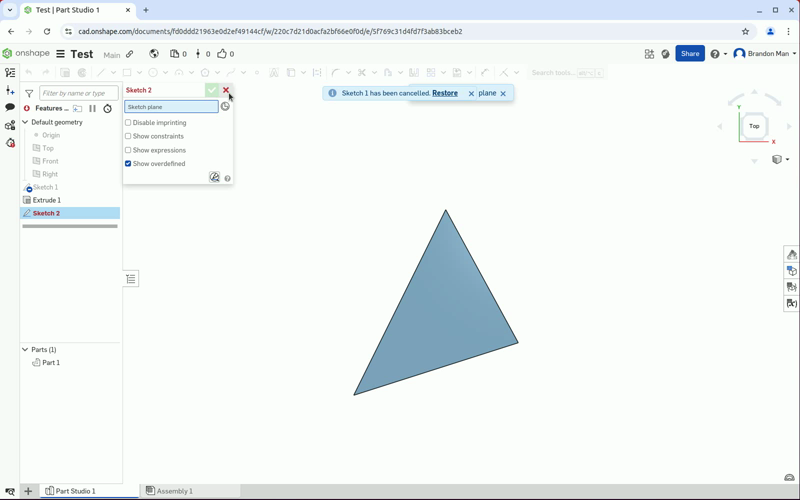
mouse_move(73, 150)
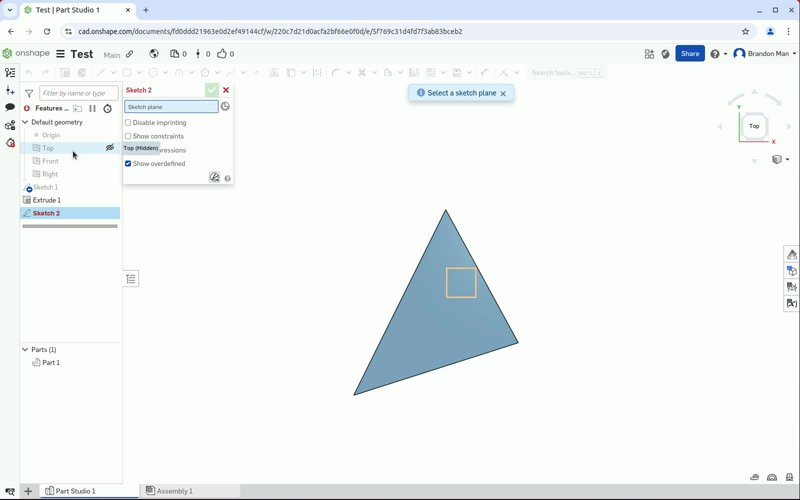
click(73, 150)
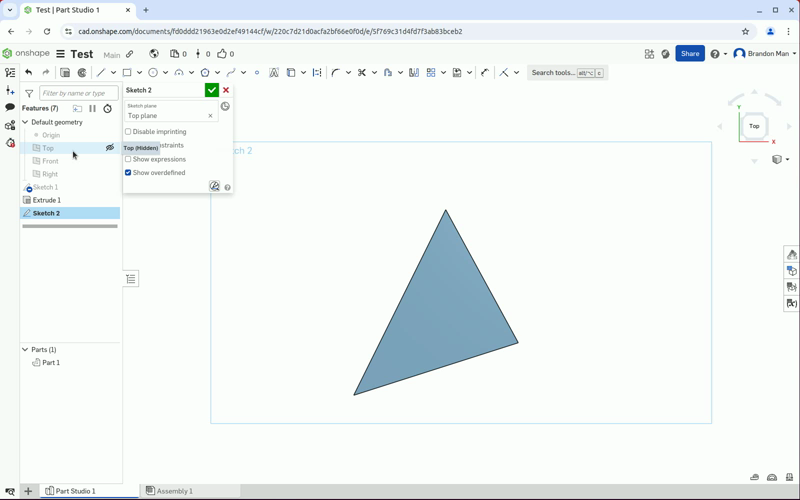
mouse_move(73, 352)
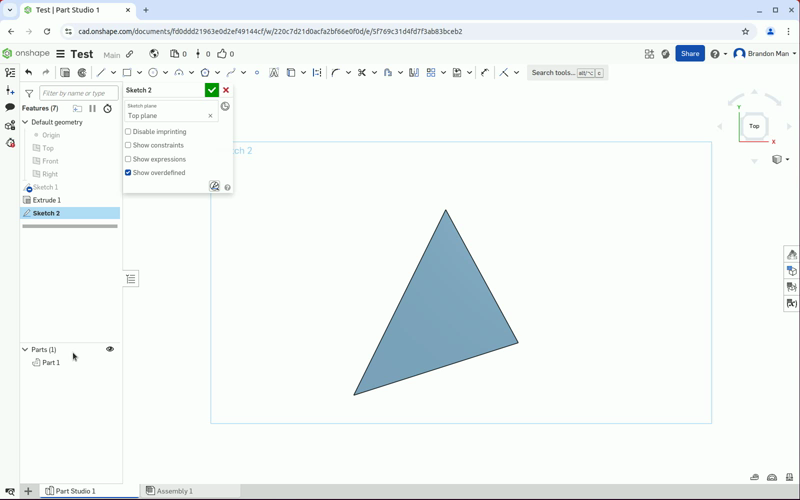
key(y)
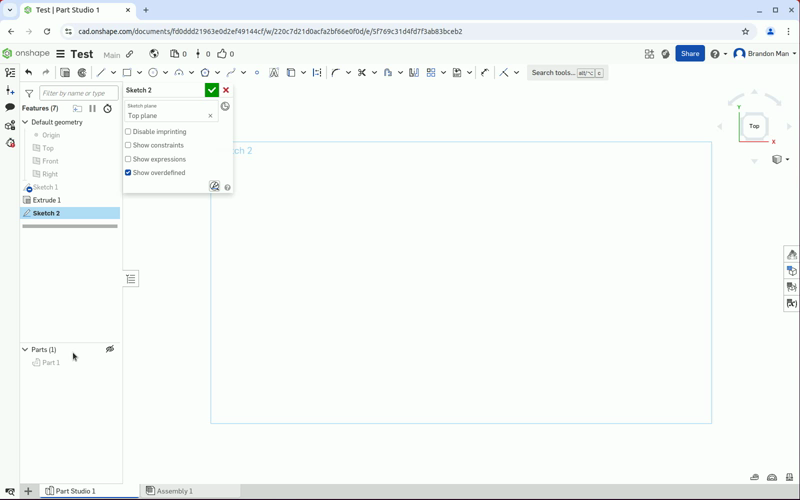
key(l)
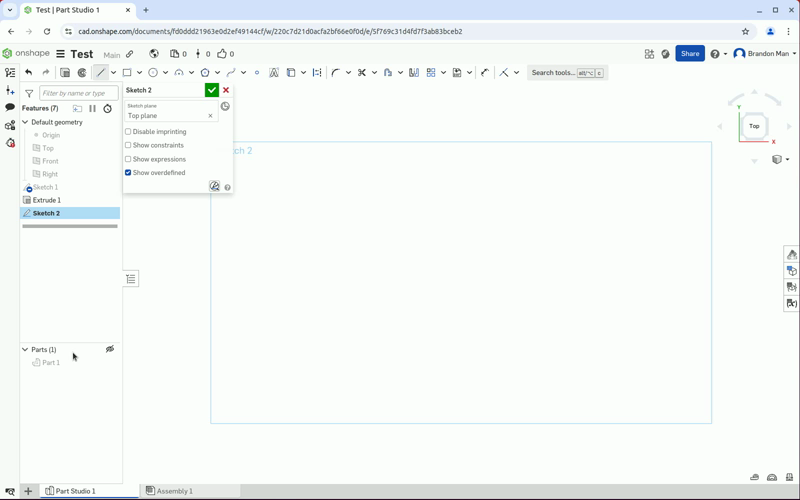
key_down(shift)
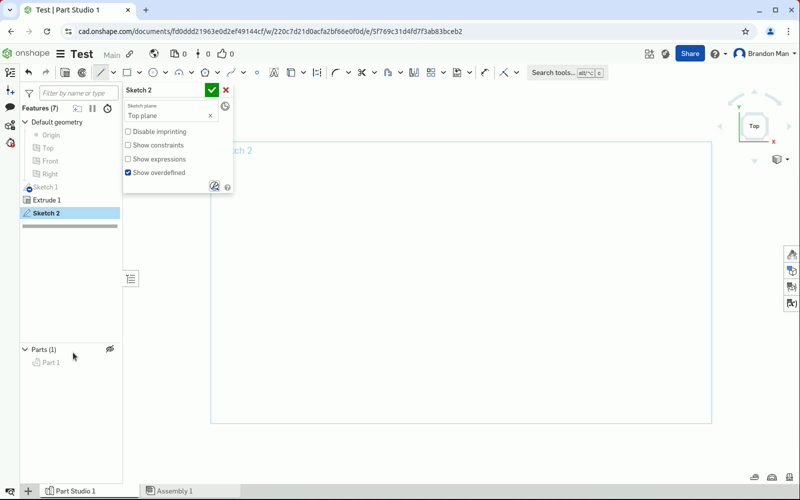
mouse_move(374, 379)
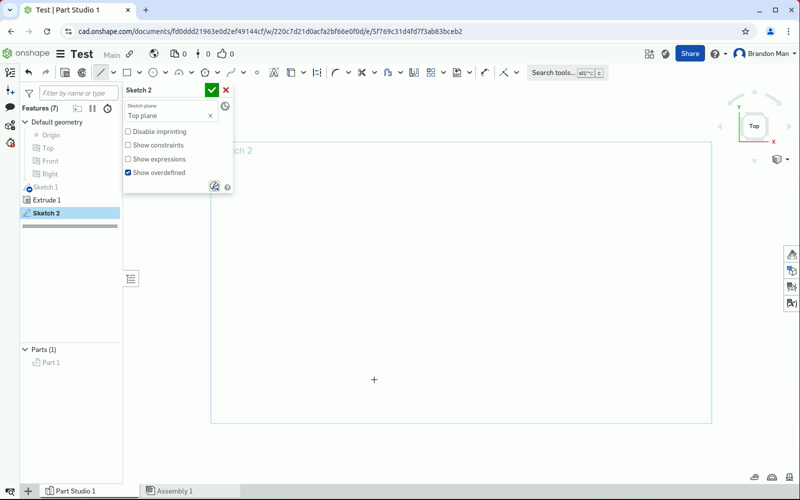
click(374, 379)
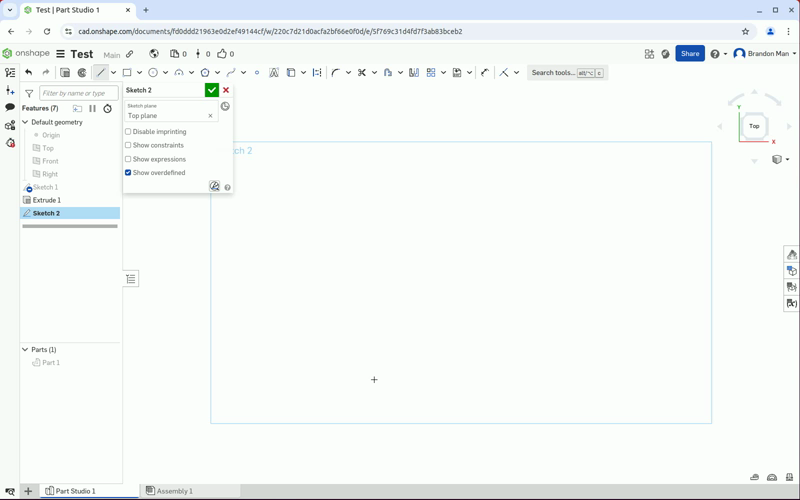
key_up(shift)
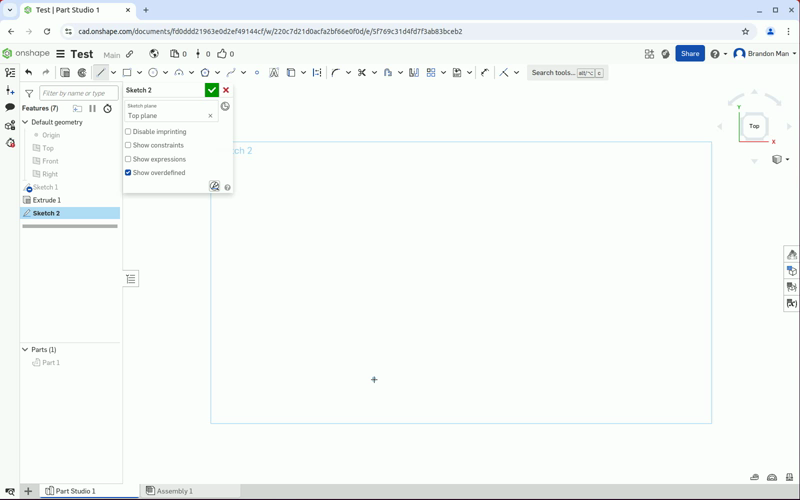
key_down(shift)
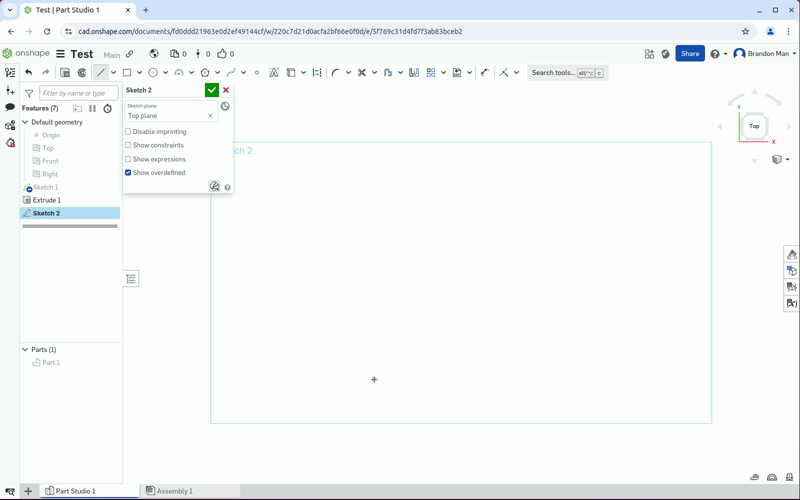
mouse_move(495, 334)
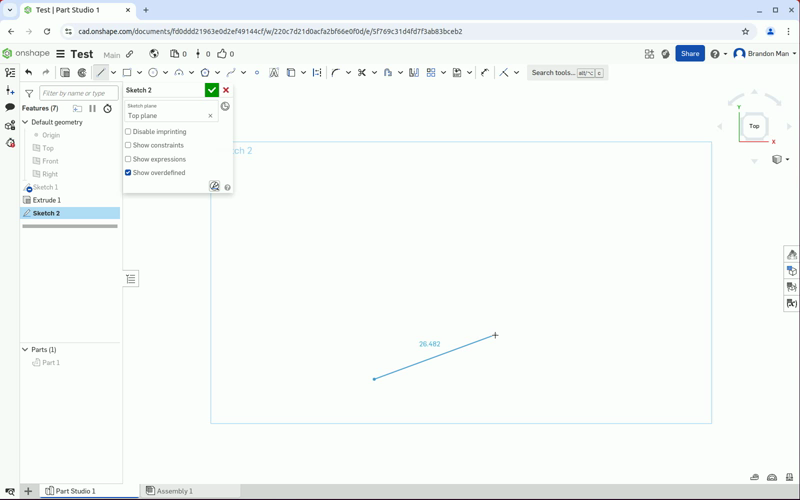
click(495, 334)
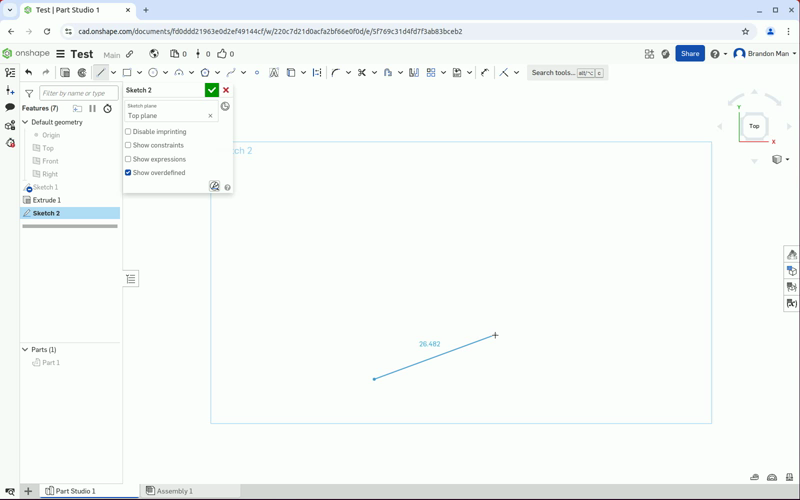
key_up(shift)
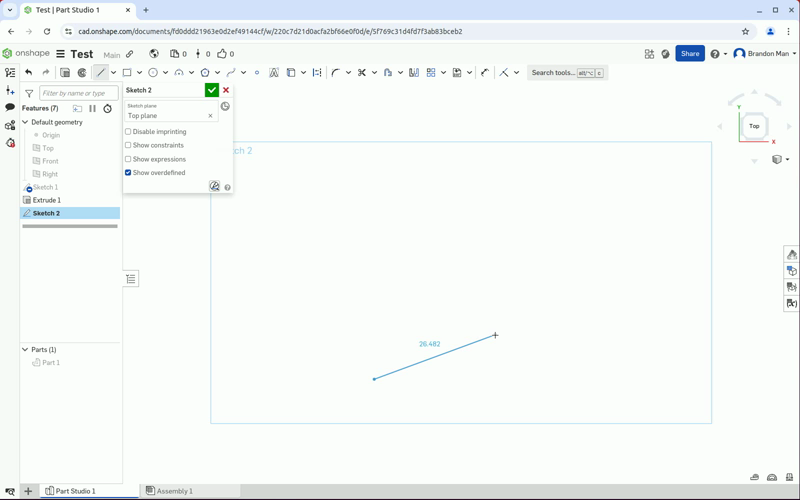
key_down(shift)
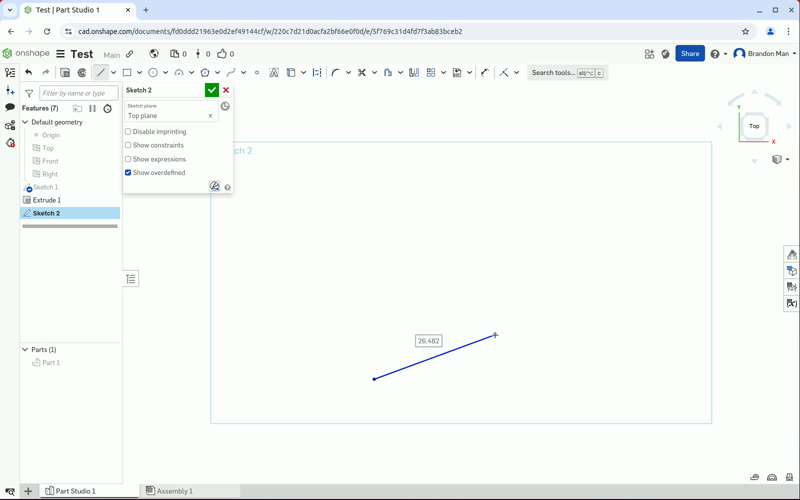
mouse_move(446, 242)
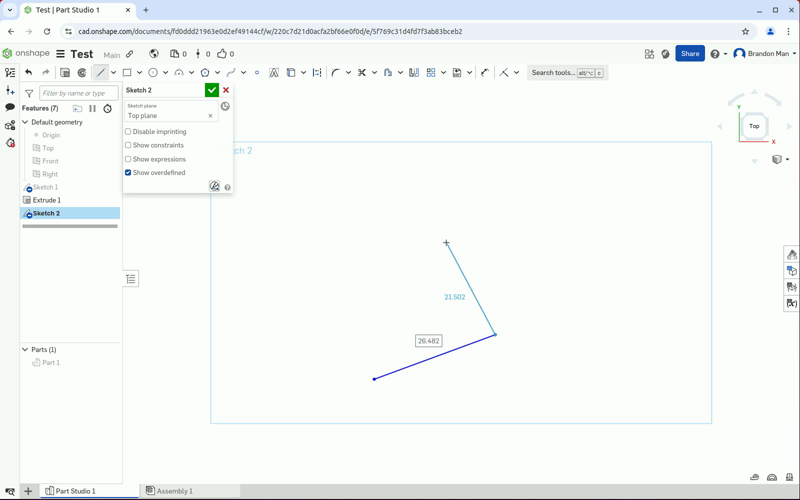
click(446, 242)
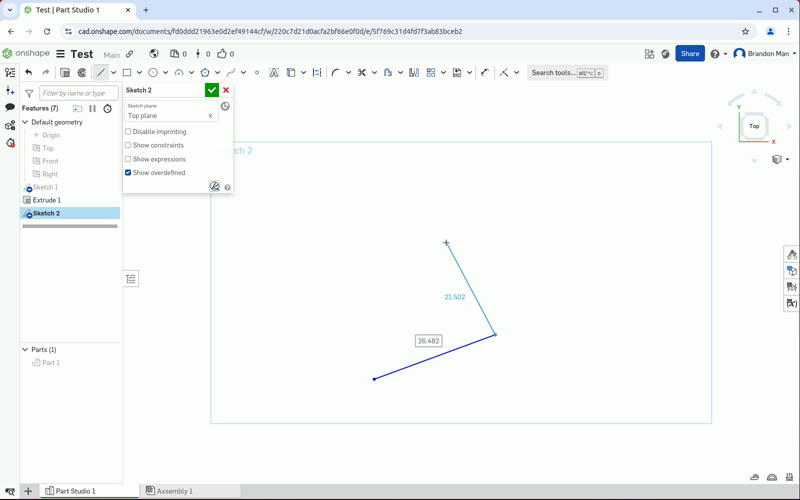
key_up(shift)
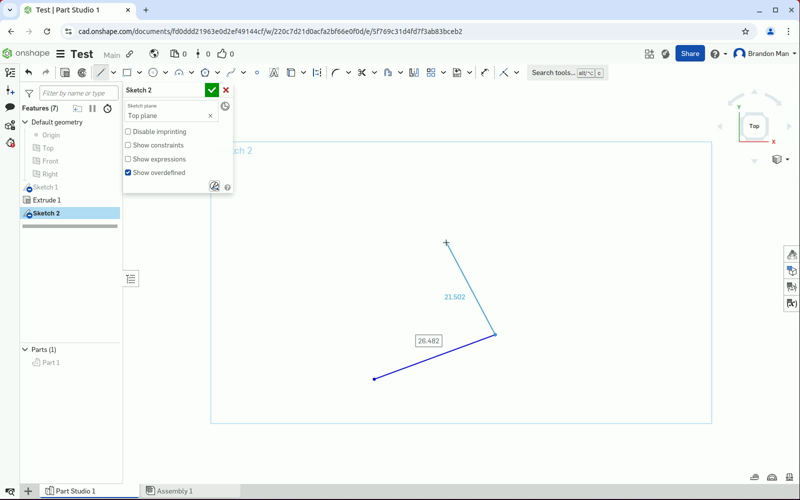
key_down(shift)
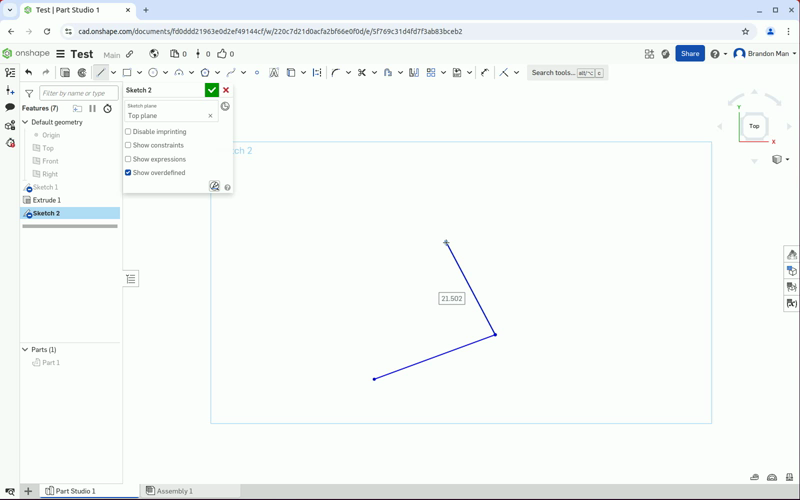
mouse_move(374, 379)
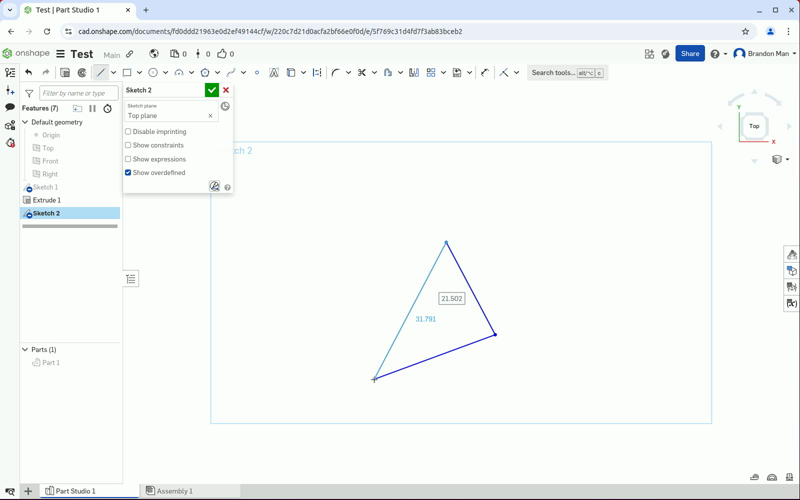
key_up(shift)
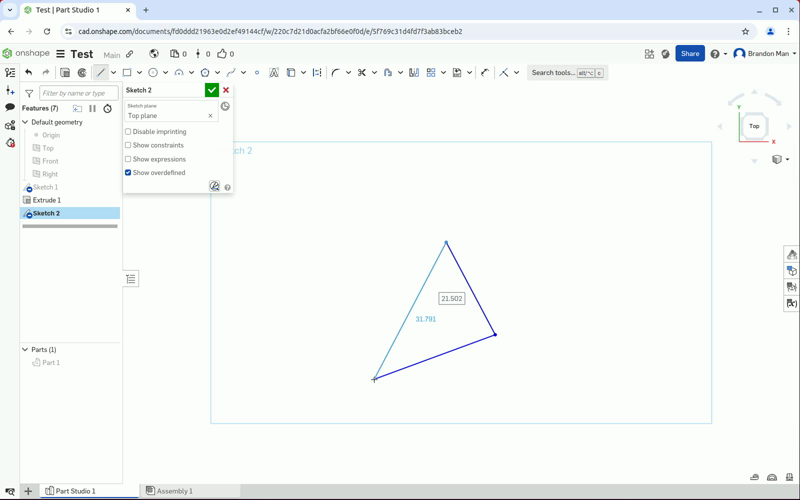
click(374, 379)
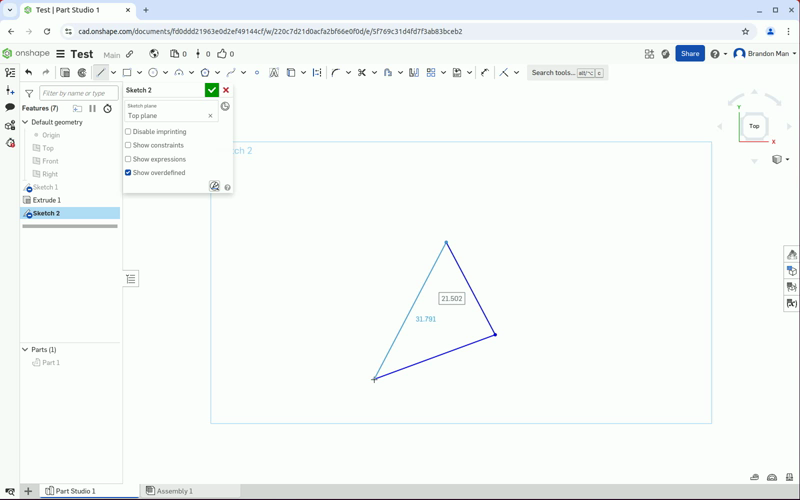
key(esc)
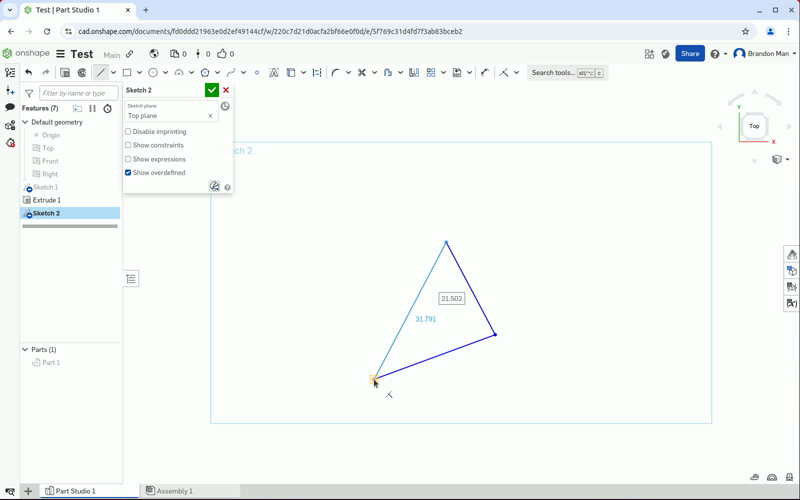
mouse_move(408, 358)
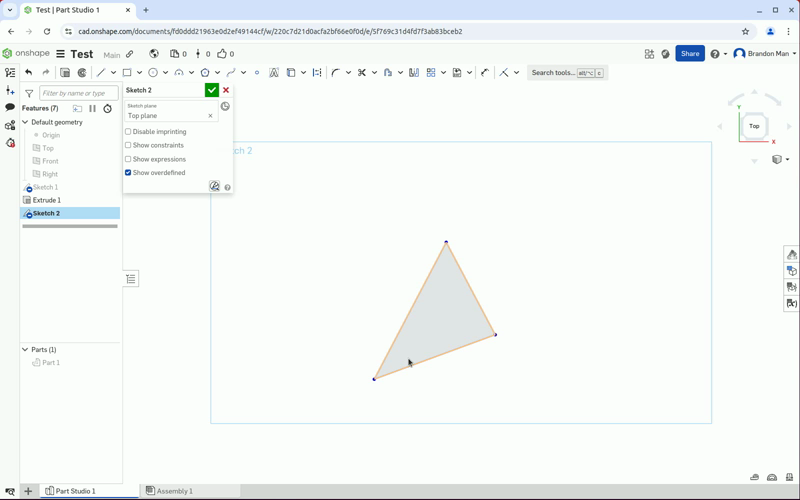
click(408, 358)
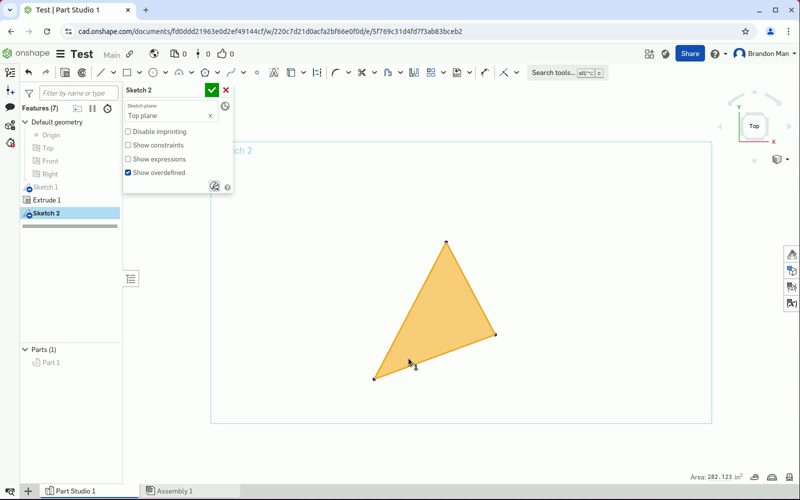
mouse_move(73, 352)
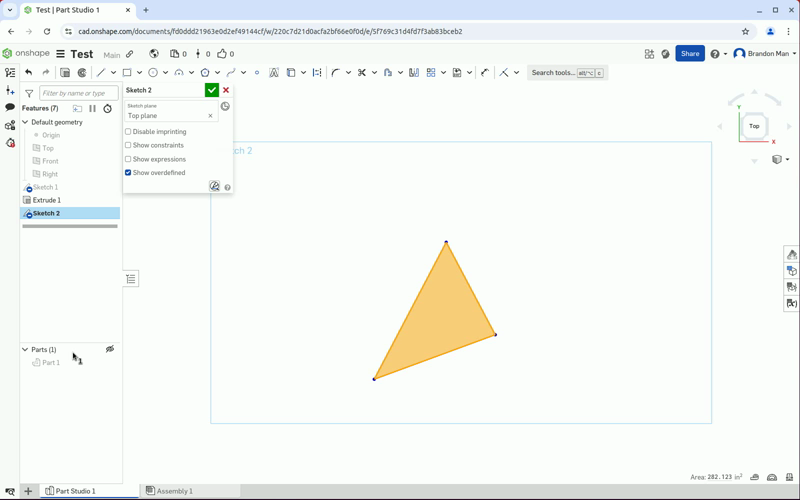
key(shift+y)
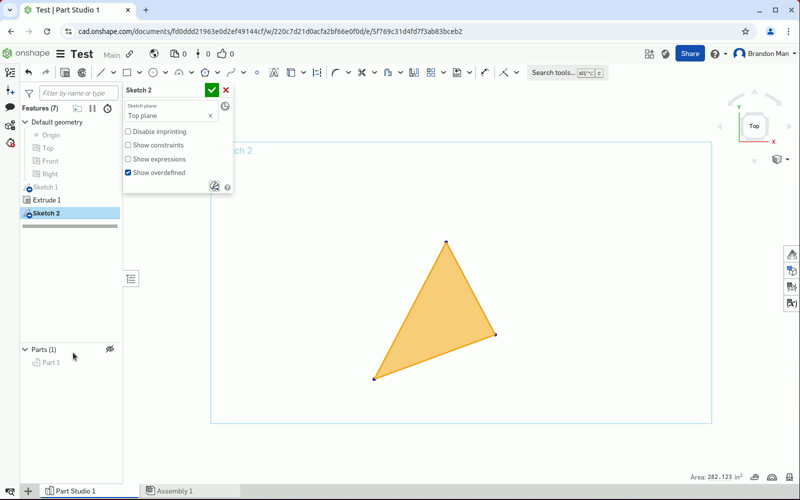
key(shift+e)
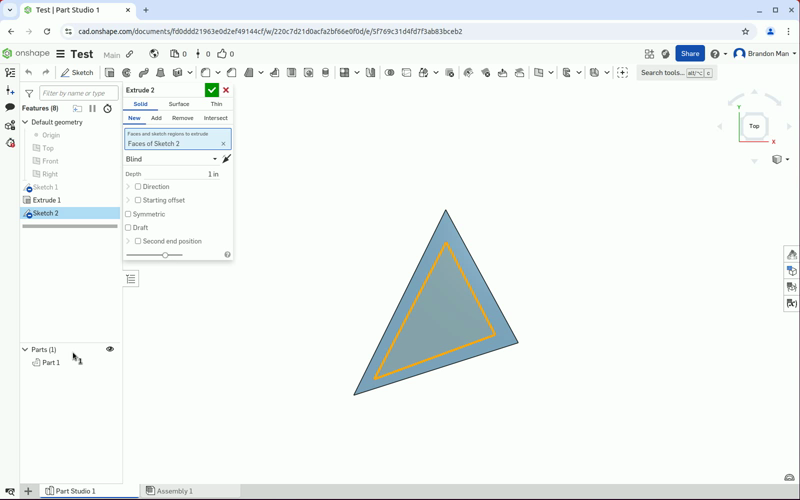
mouse_move(143, 106)
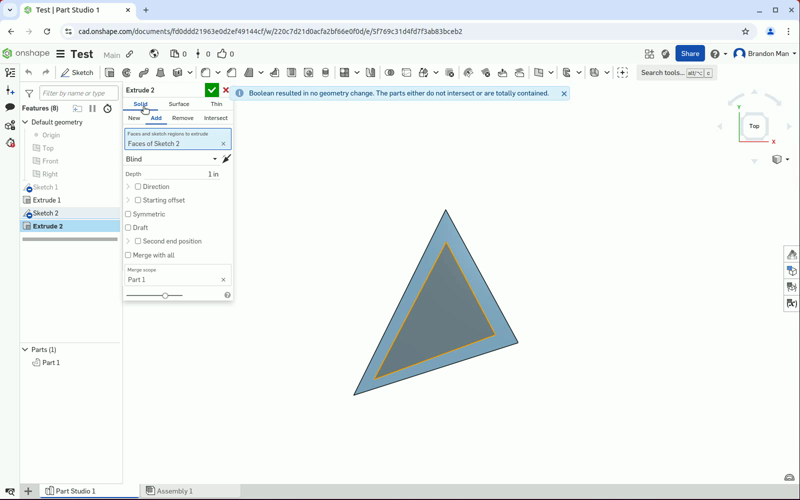
click(143, 106)
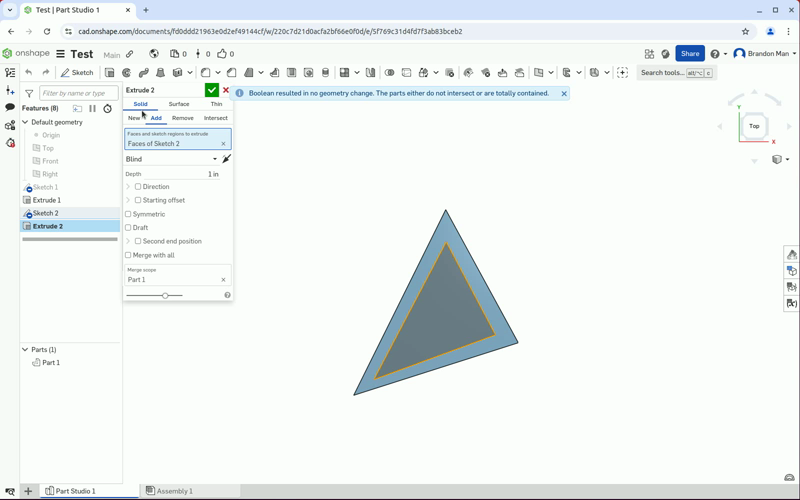
mouse_move(137, 120)
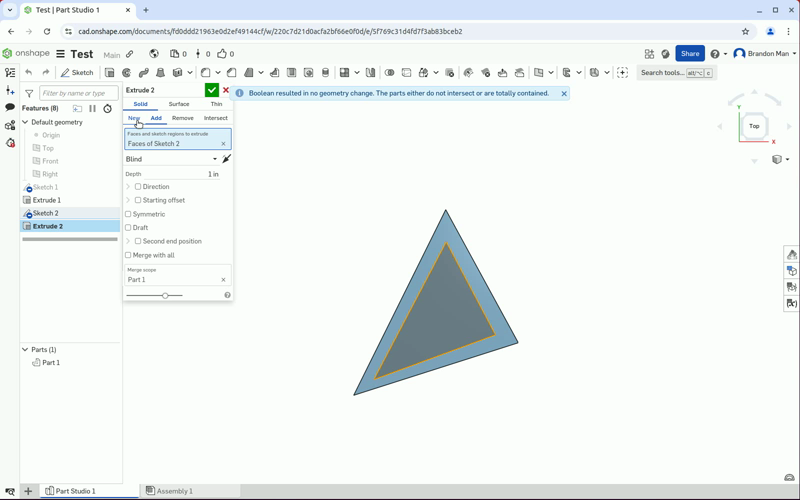
click(137, 120)
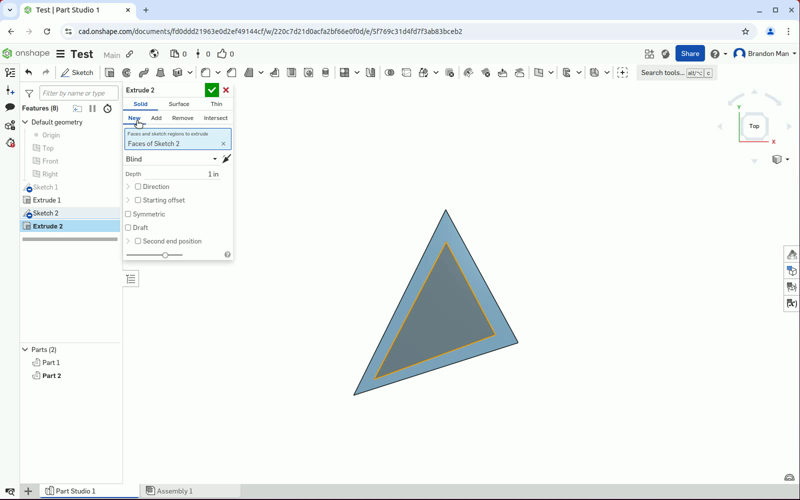
key(tab, 4)
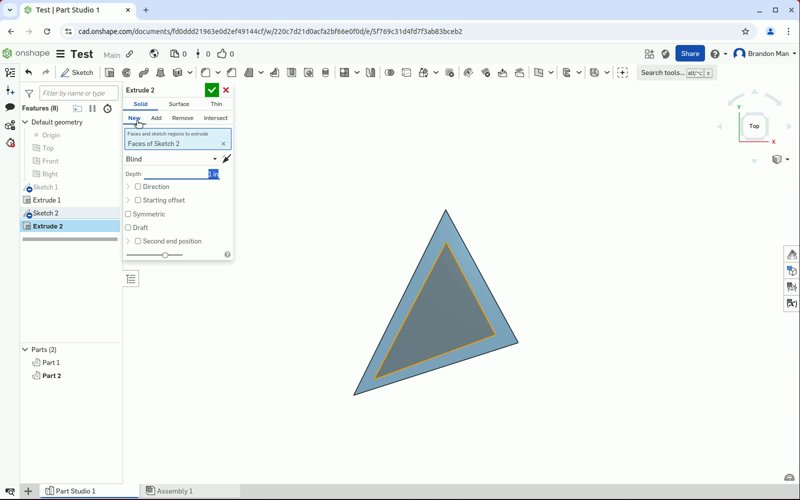
text(1.204)
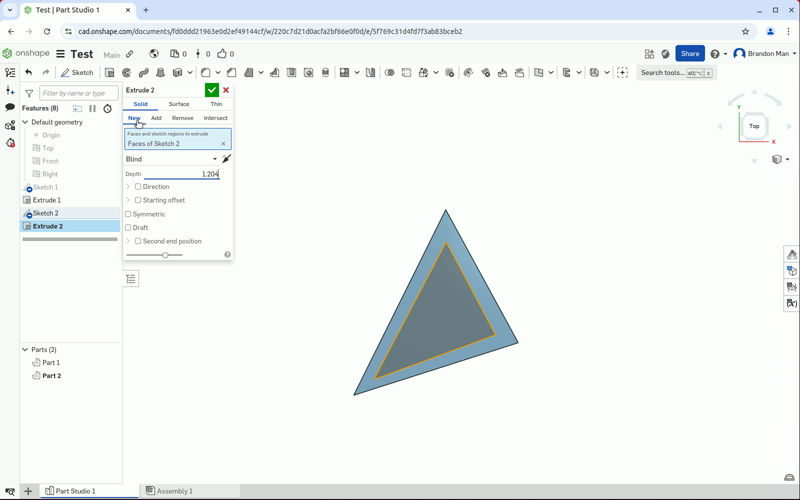
key(enter)
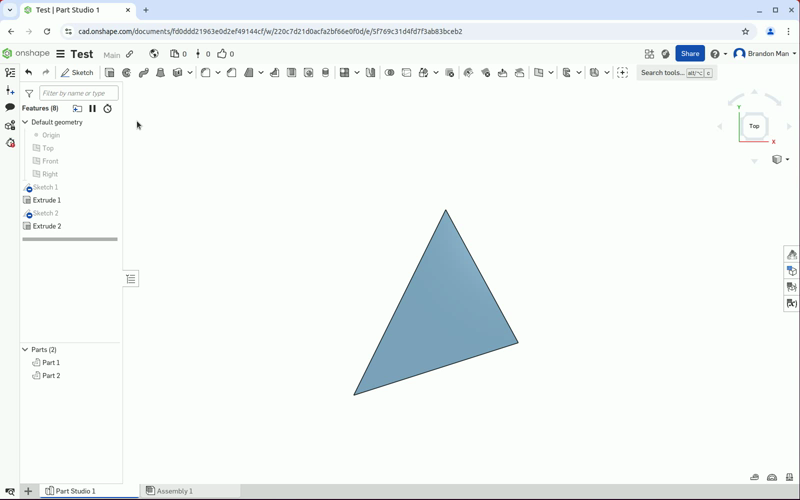
key(shift+h)
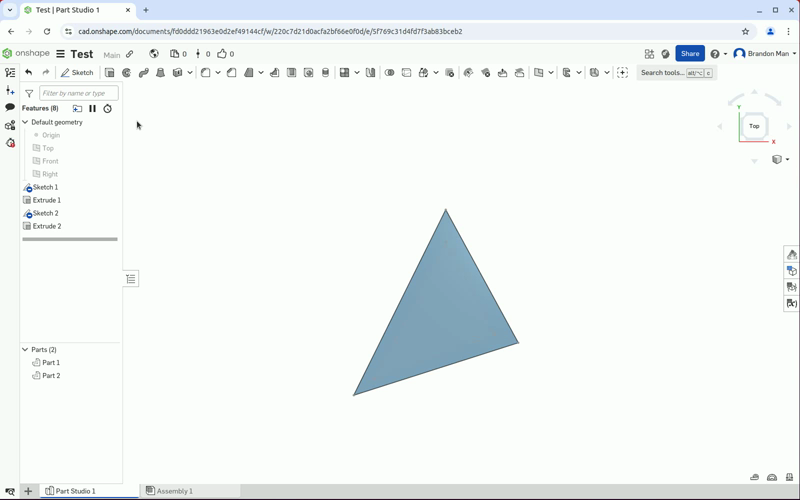
key(shift+h)
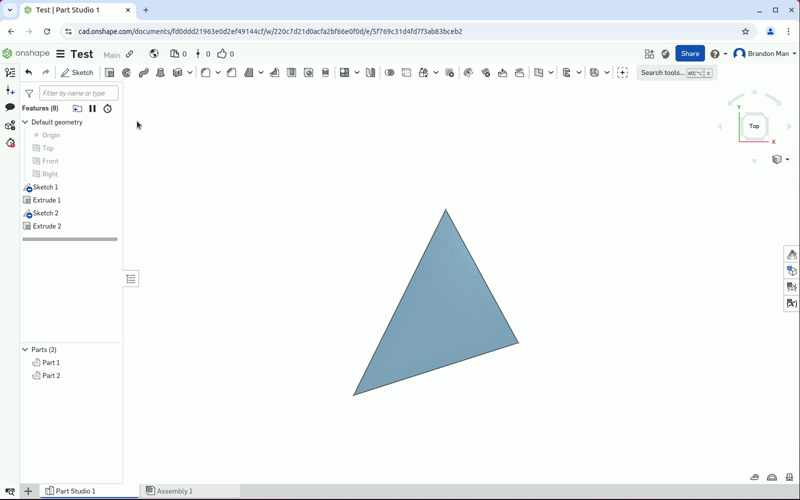
key(shift+7)
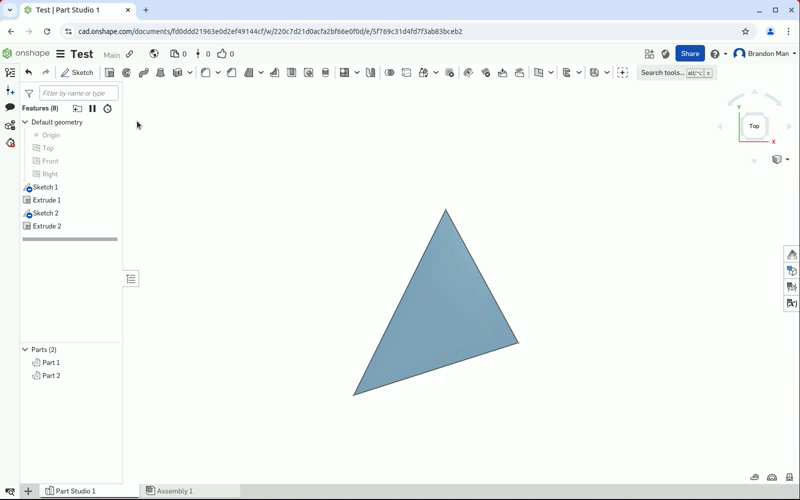
key(up, 3)
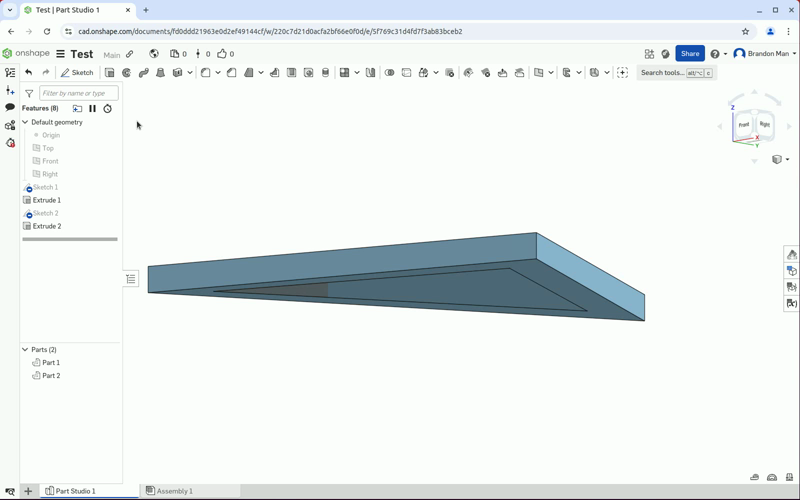
key(left, 3)
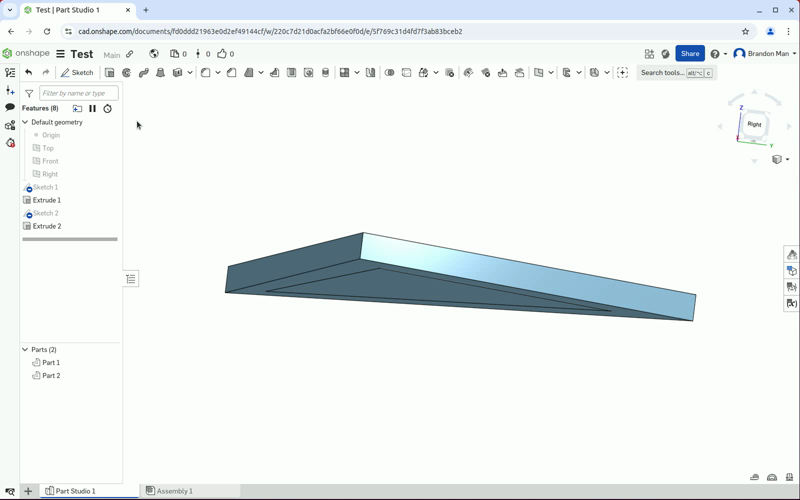
key(right, 3)
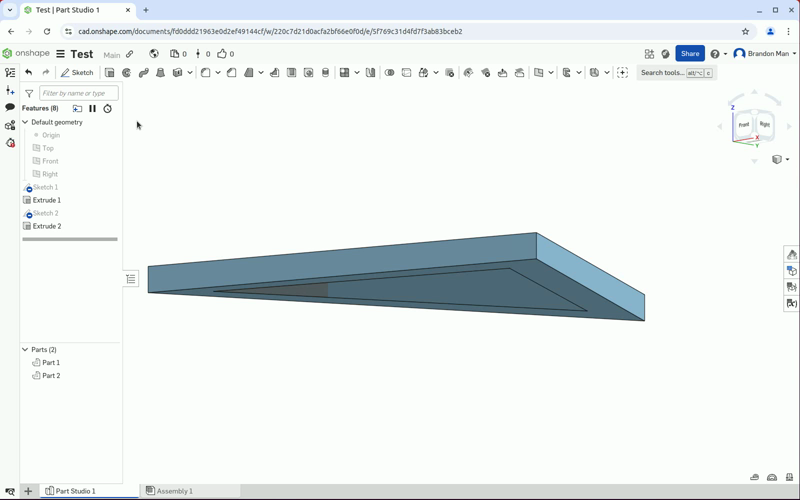
key(down, 3)
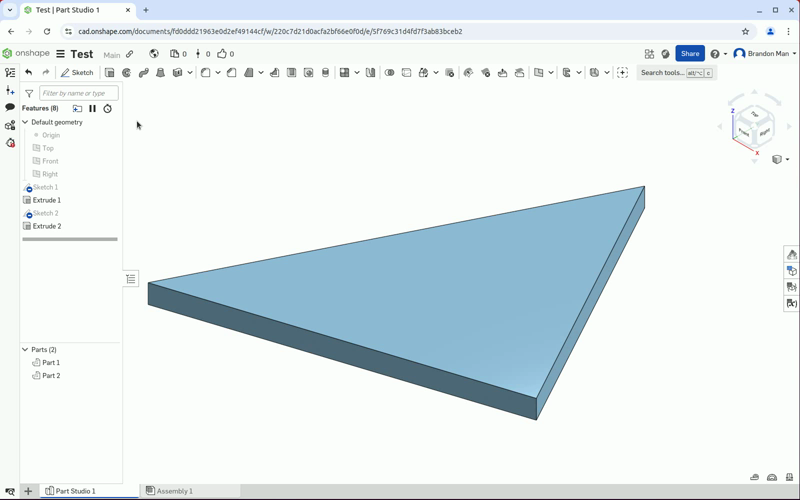
mouse_move(73, 189)
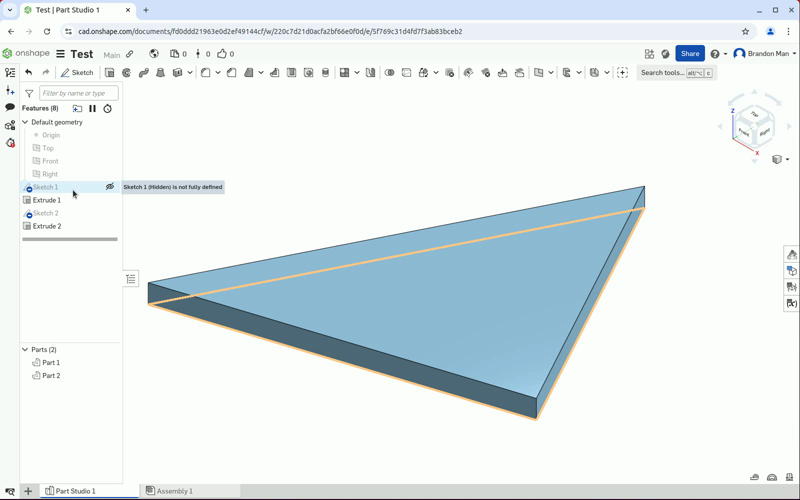
click(73, 189)